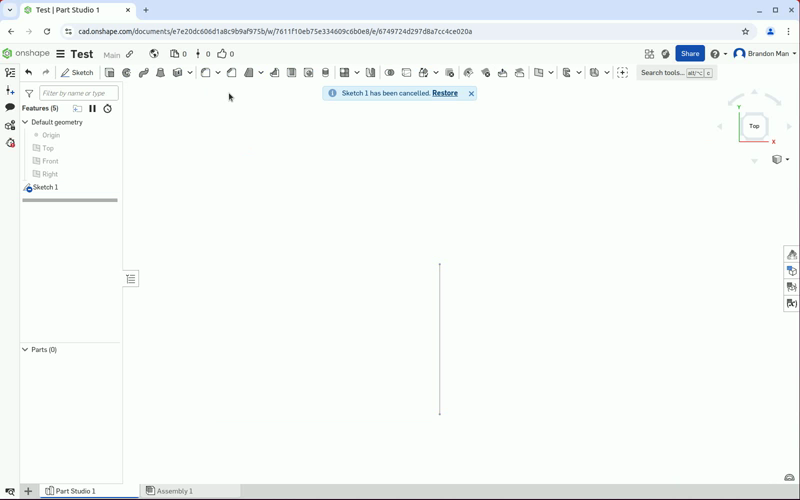
key(shift+h)
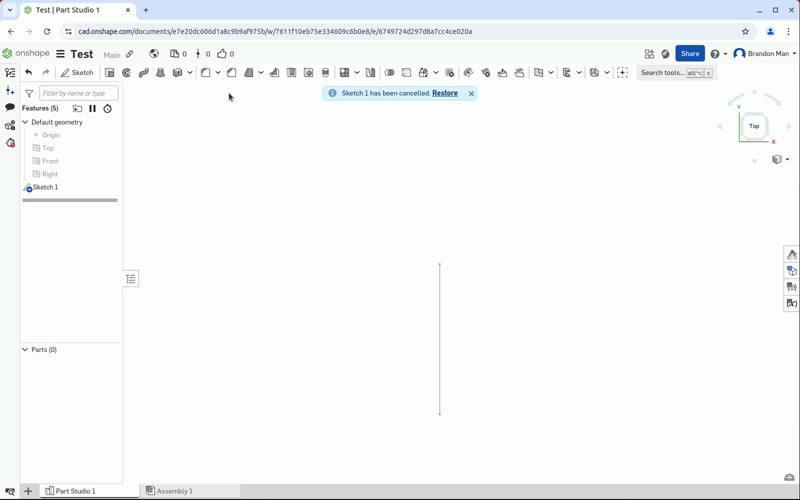
key(shift+s)
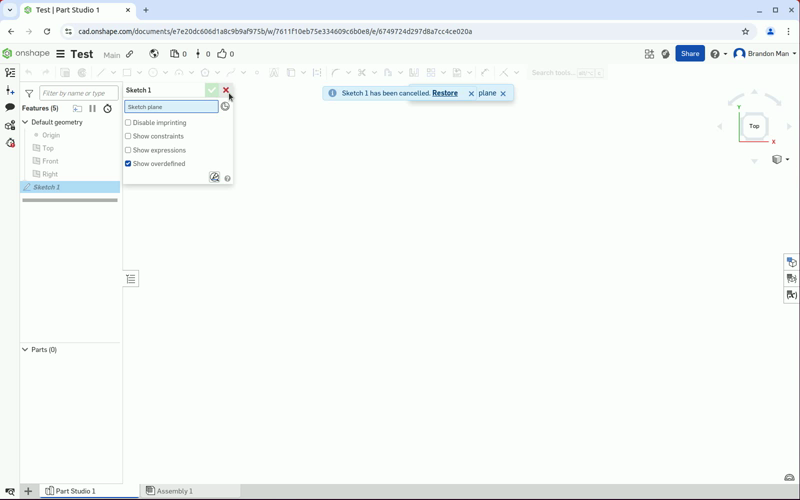
mouse_move(73, 150)
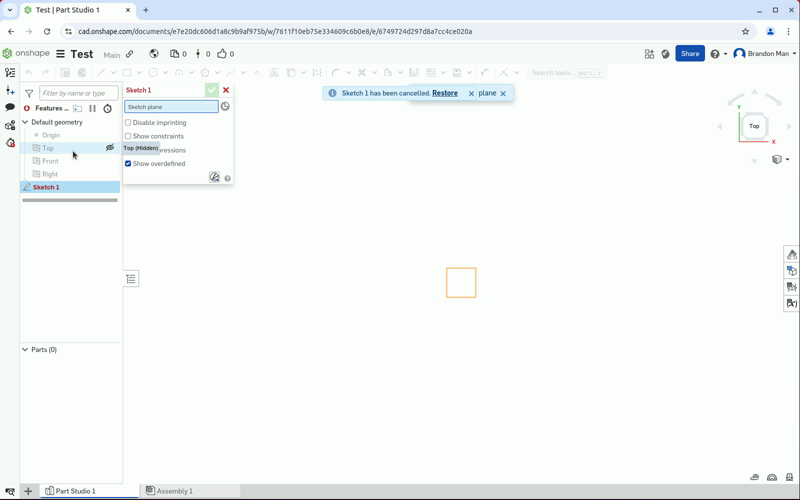
click(73, 150)
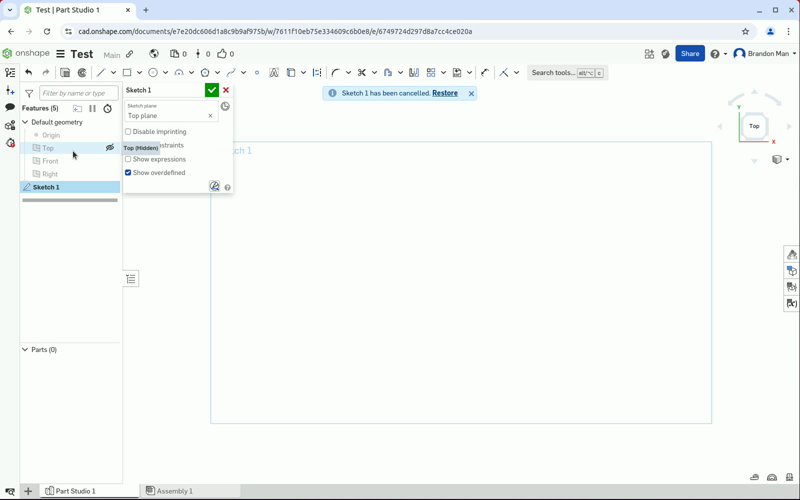
mouse_move(73, 352)
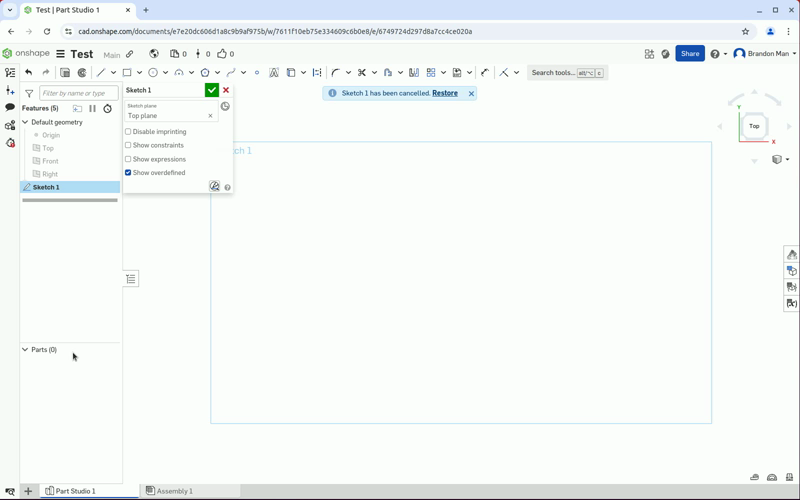
key(y)
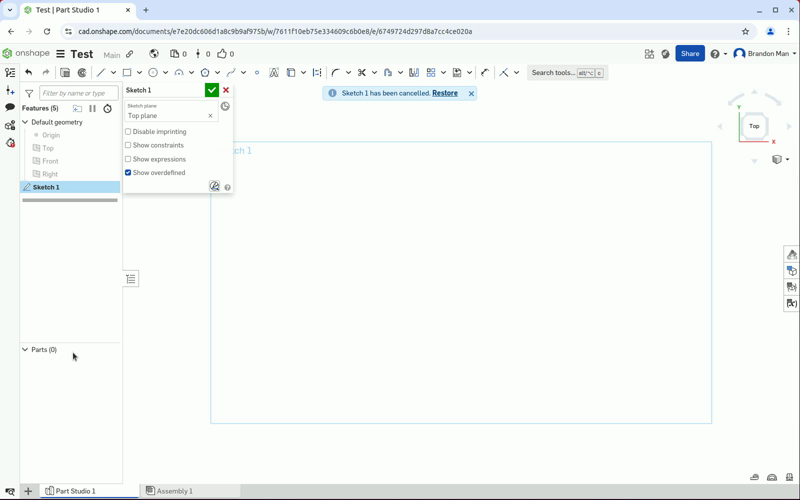
key(c)
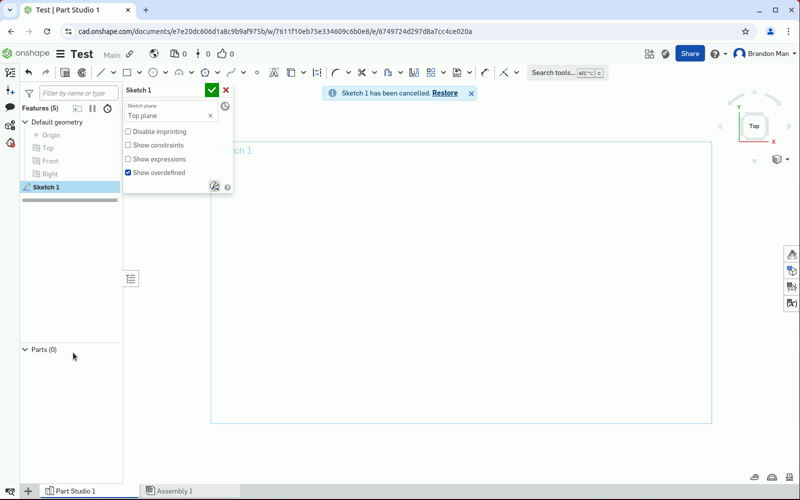
key_down(shift)
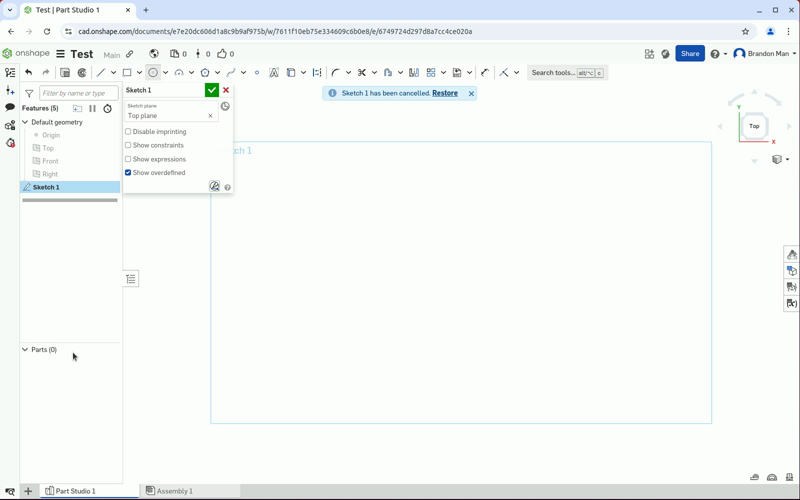
mouse_move(461, 282)
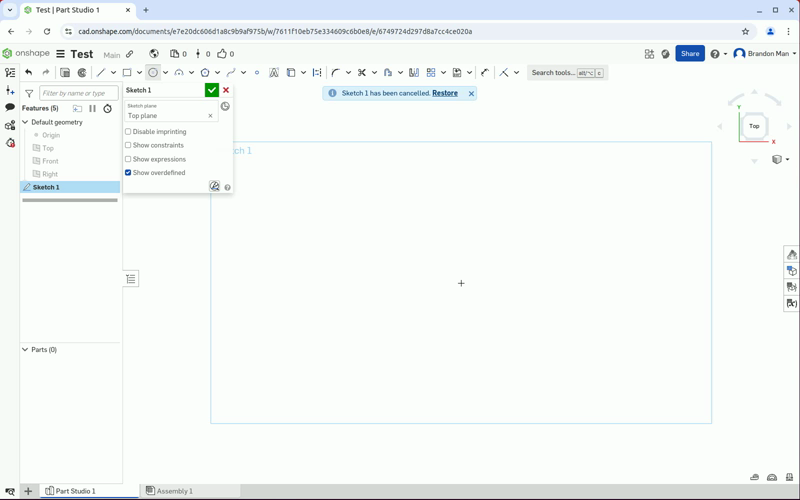
click(461, 282)
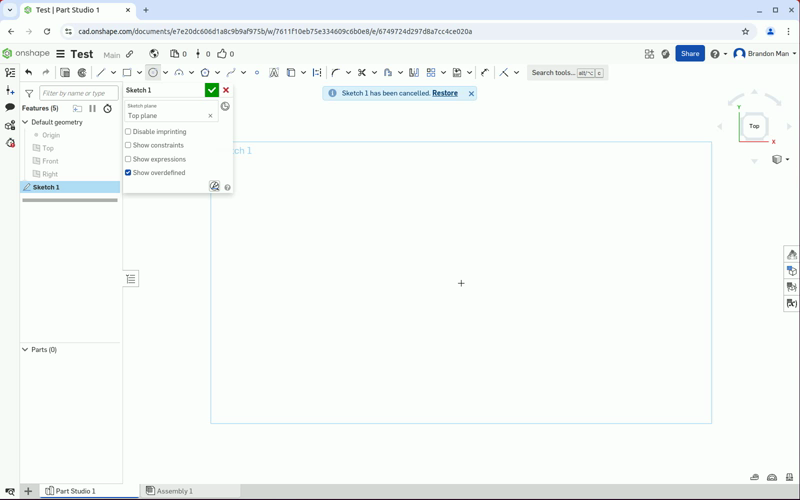
key_up(shift)
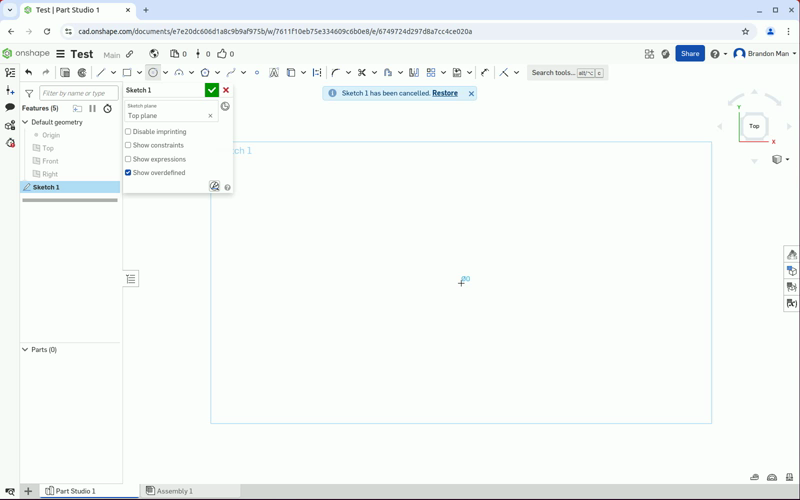
mouse_move(574, 282)
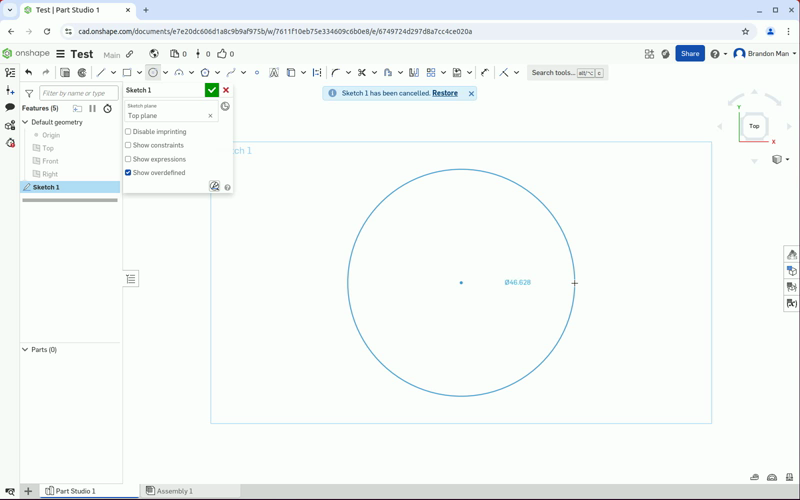
click(574, 282)
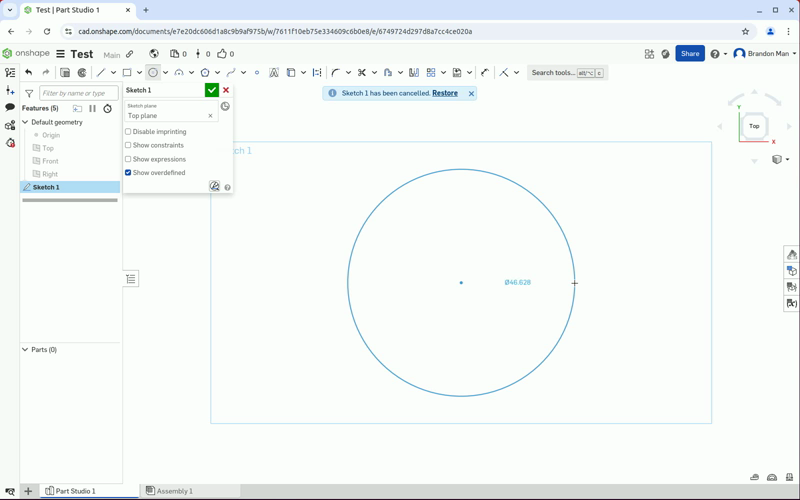
key(esc)
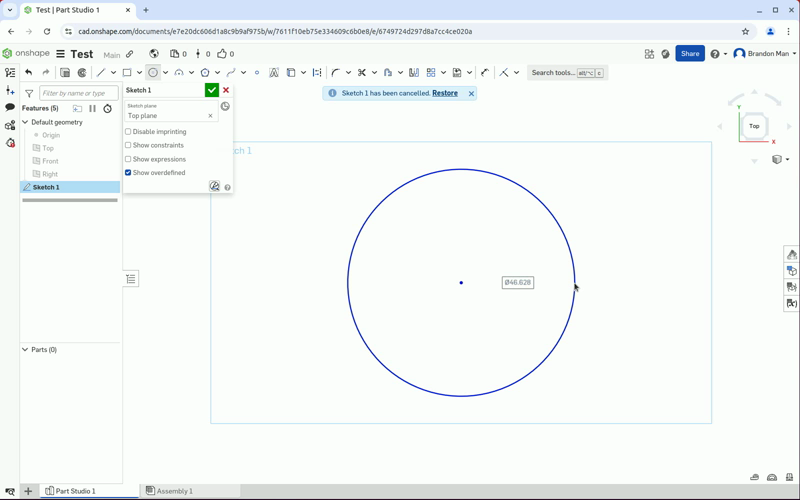
mouse_move(428, 318)
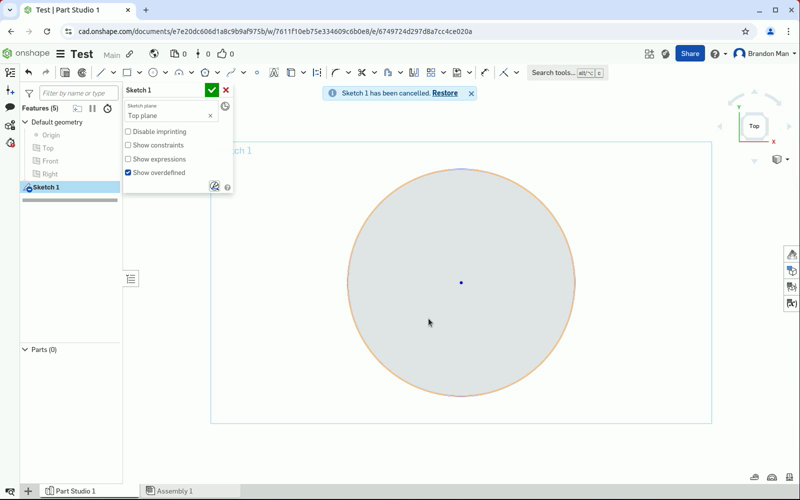
click(428, 318)
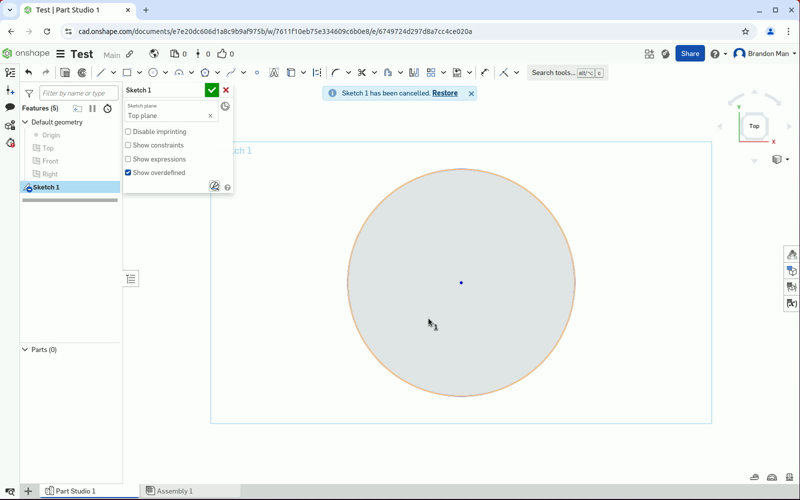
mouse_move(73, 352)
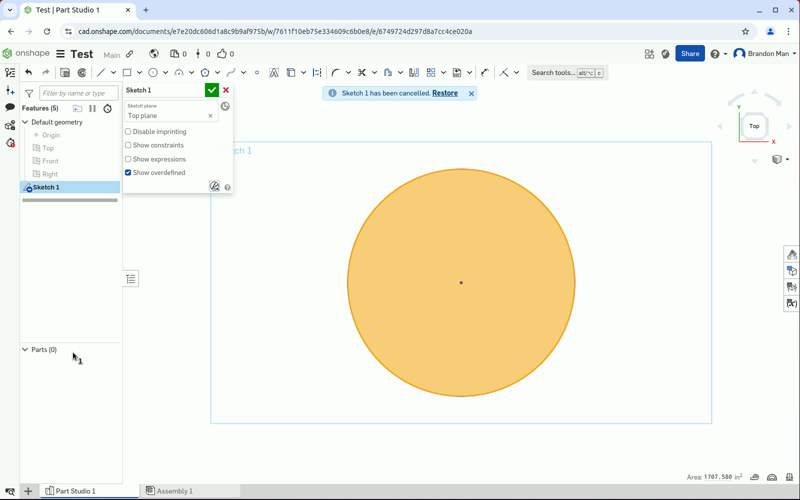
key(shift+y)
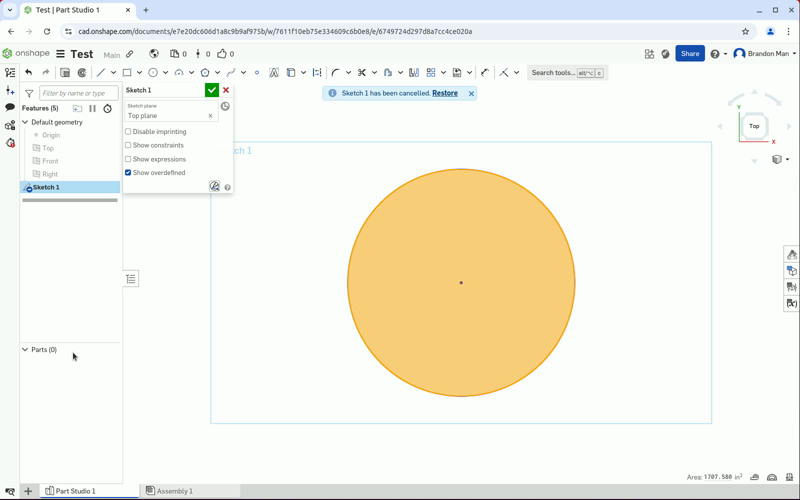
key(shift+e)
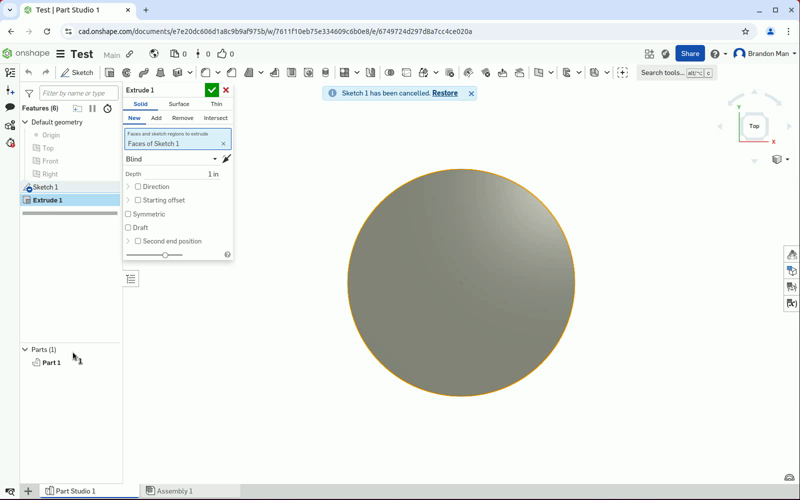
mouse_move(143, 106)
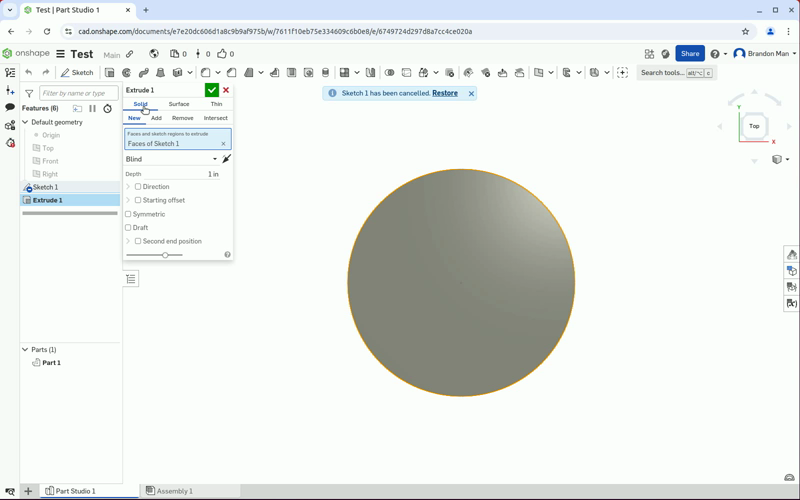
click(143, 106)
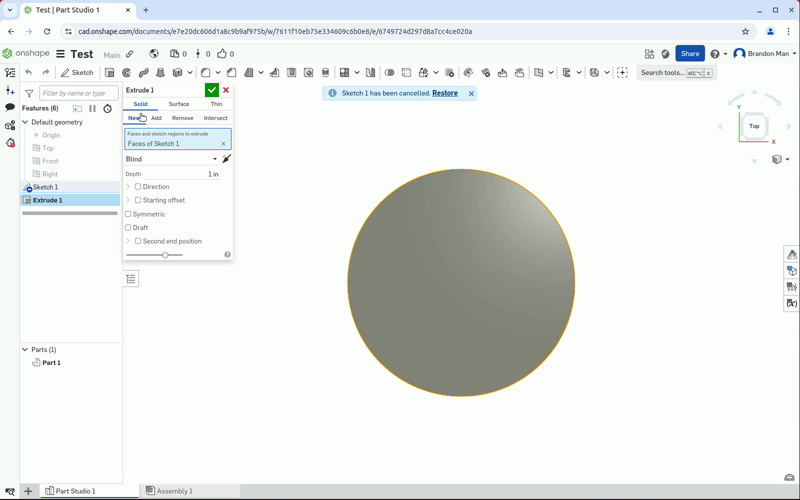
mouse_move(137, 120)
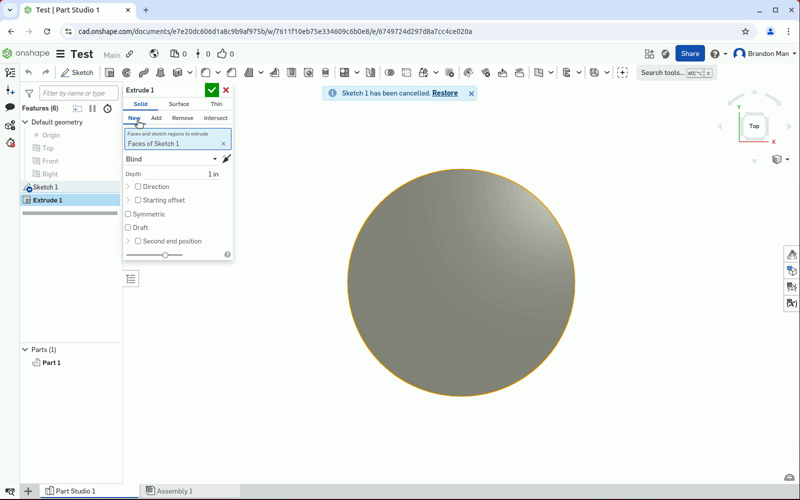
click(137, 120)
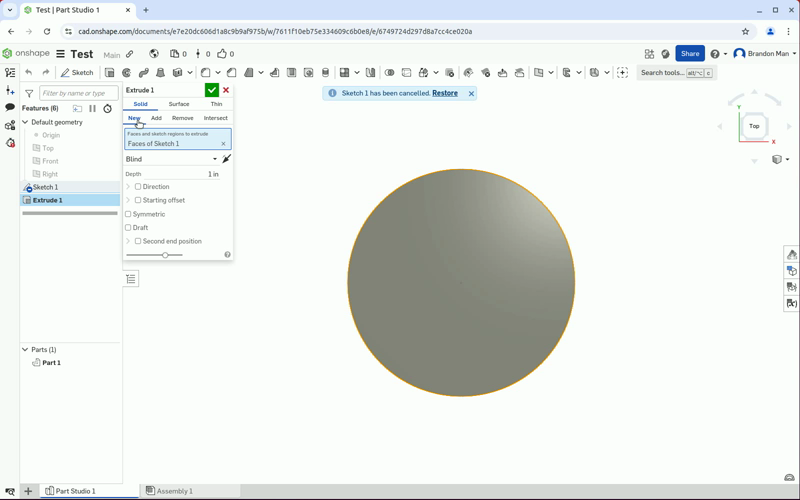
key(tab, 4)
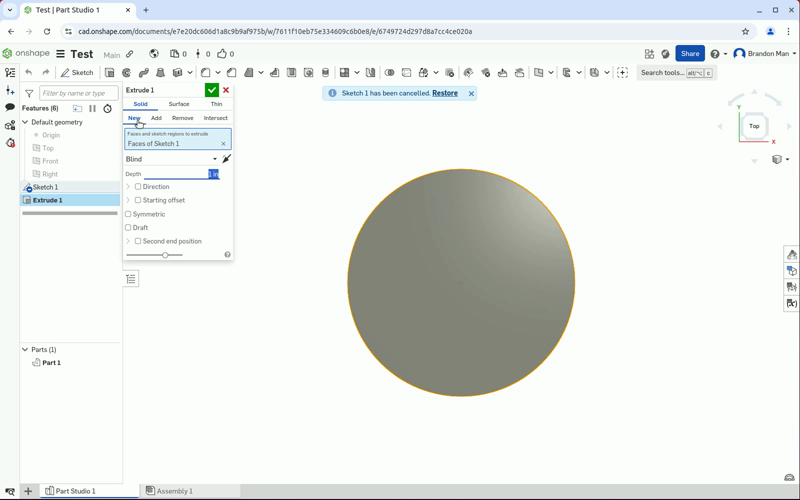
text(0.963)
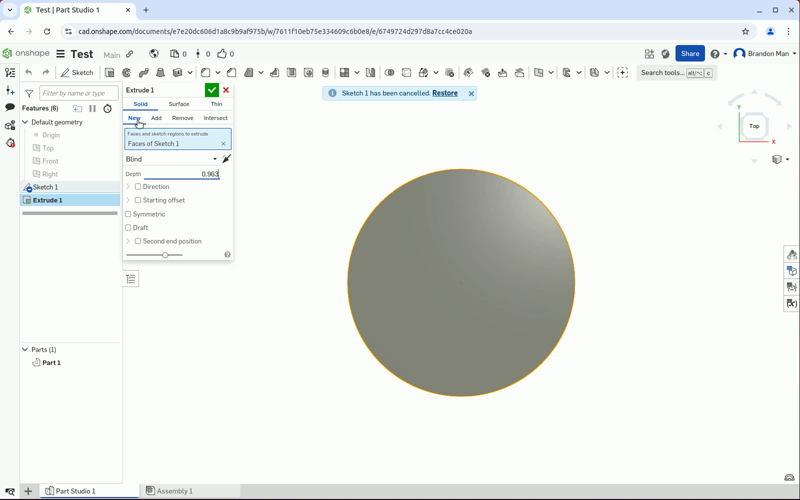
key(enter)
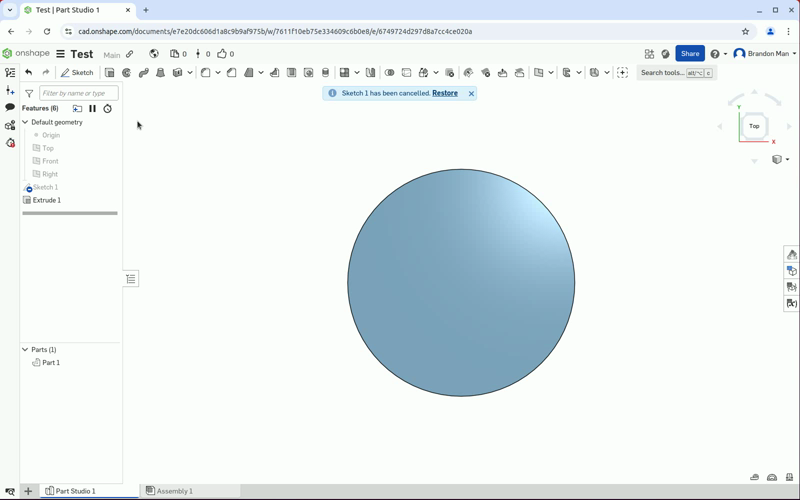
key(shift+h)
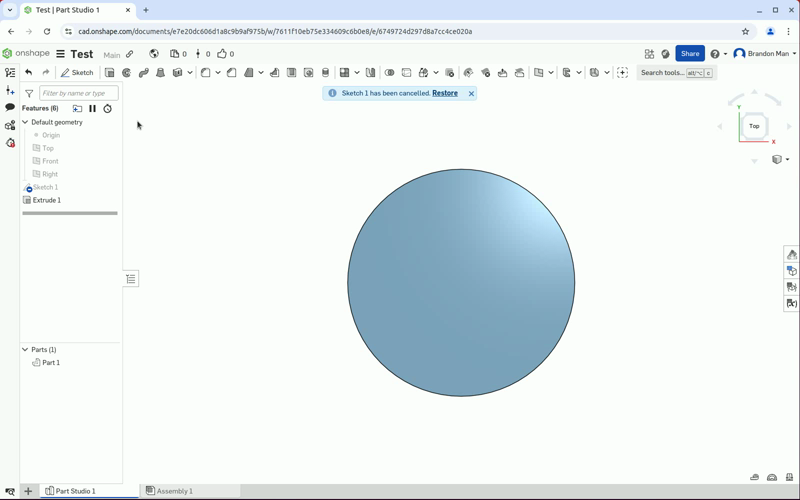
key(shift+h)
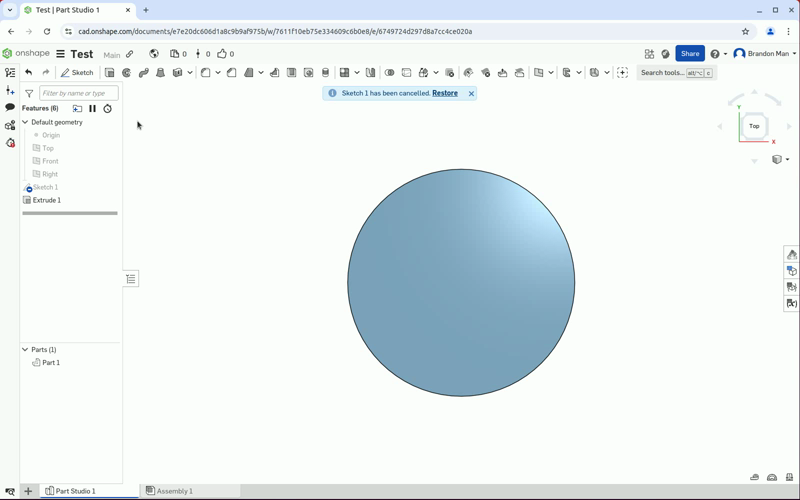
mouse_move(73, 189)
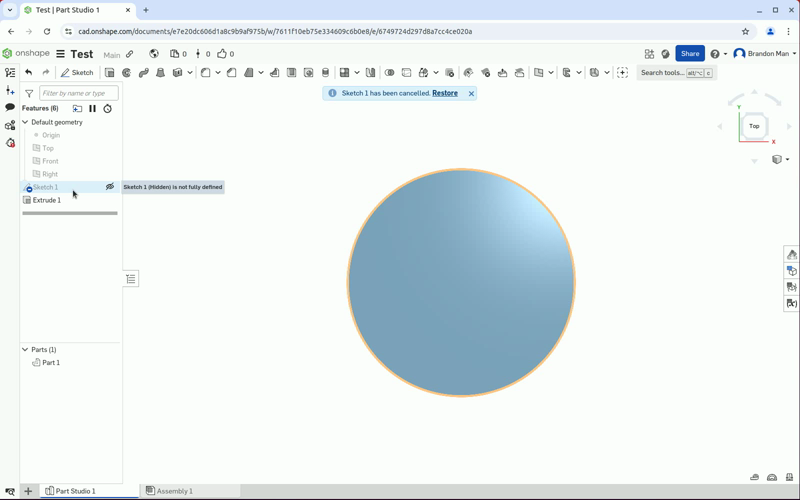
click(73, 189)
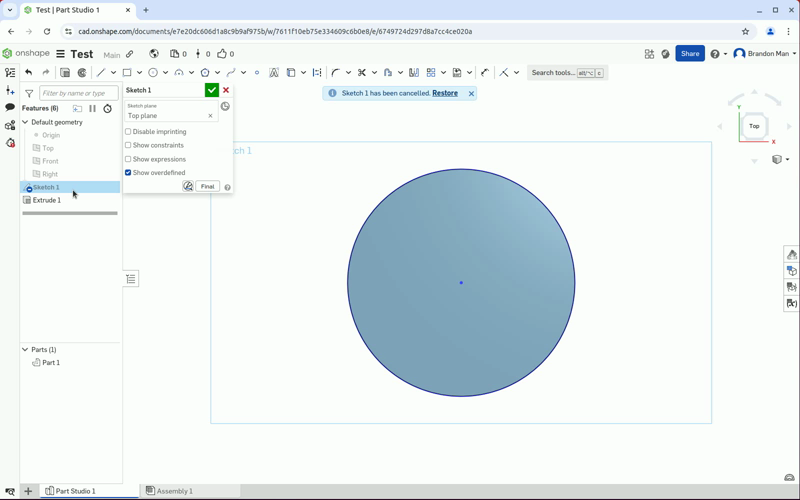
mouse_move(229, 92)
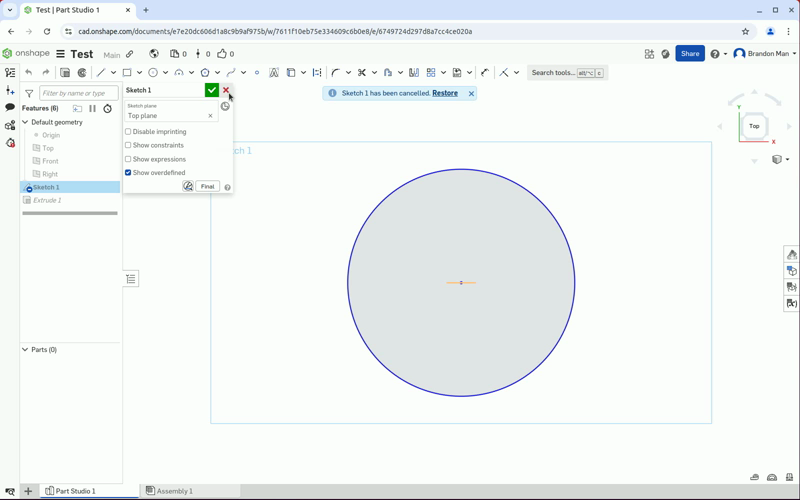
click(229, 92)
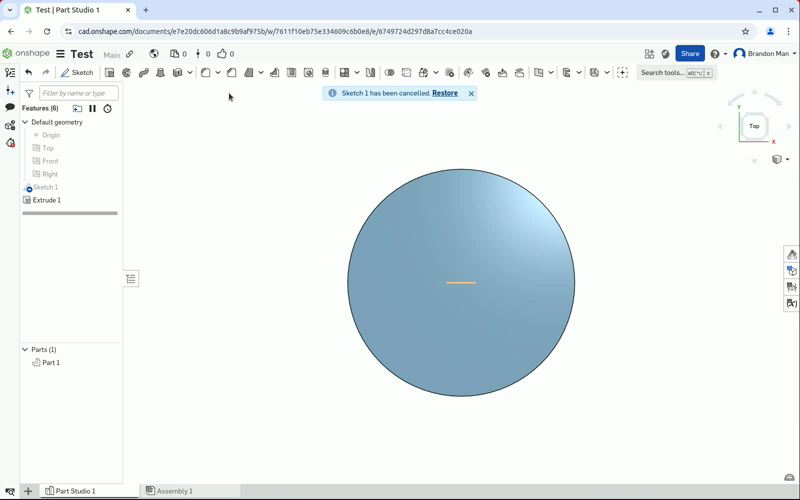
mouse_move(541, 75)
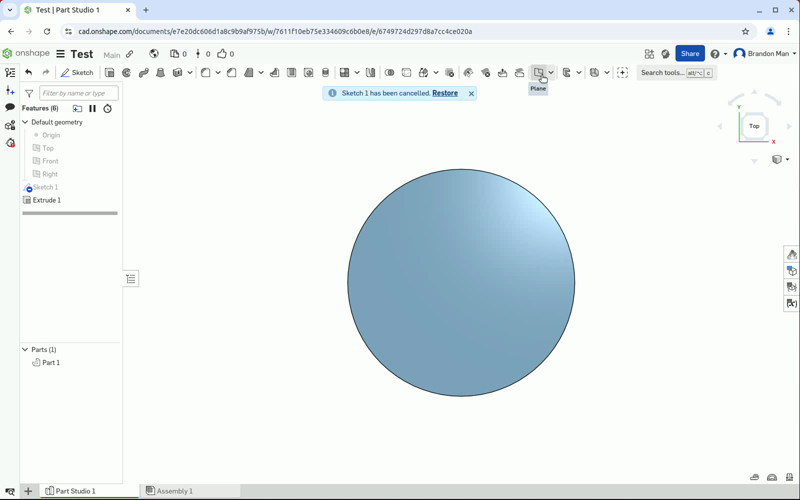
click(541, 75)
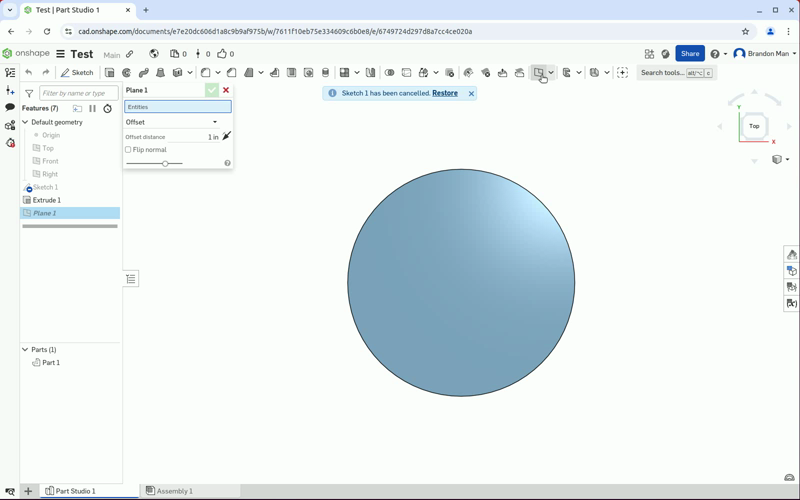
mouse_move(73, 150)
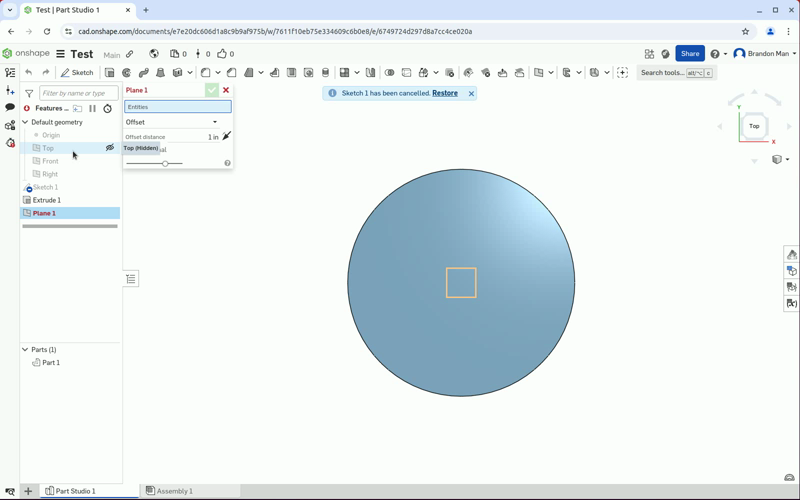
click(73, 150)
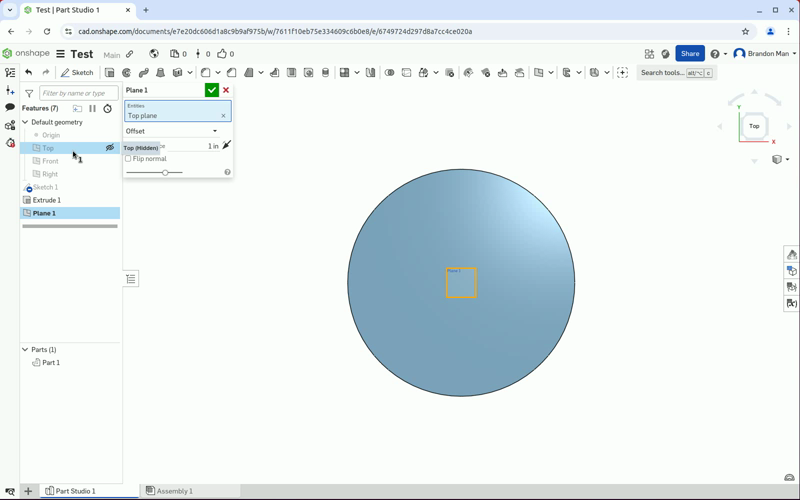
key(tab, 2)
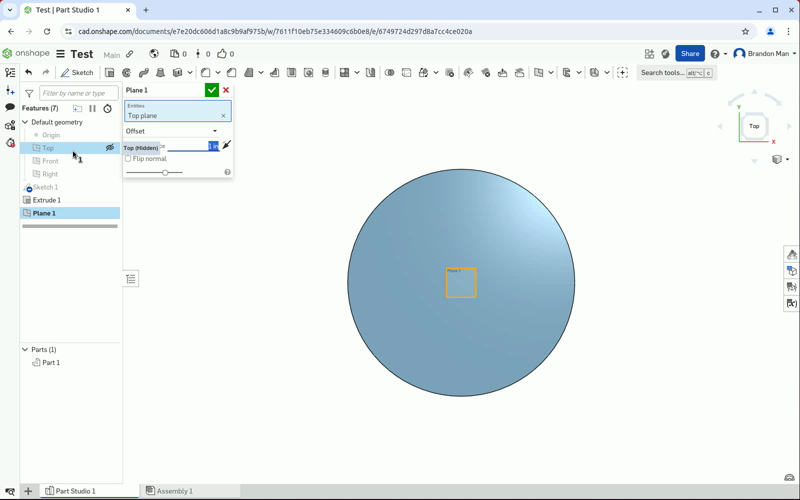
text(0.955)
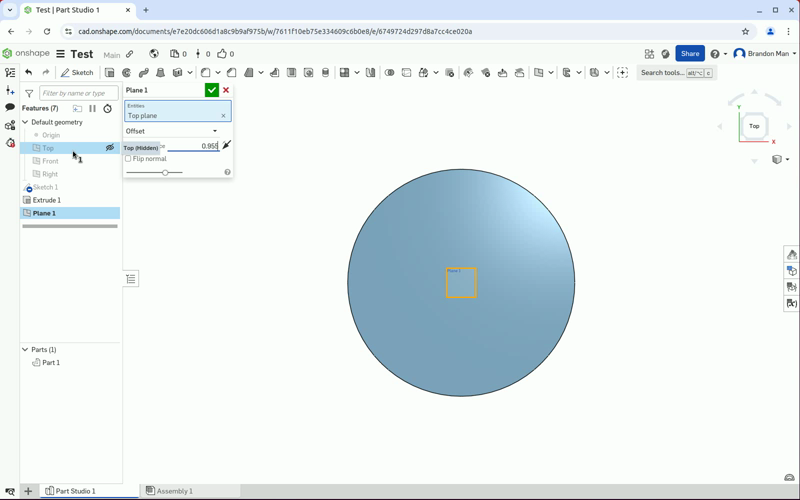
key(enter, 2)
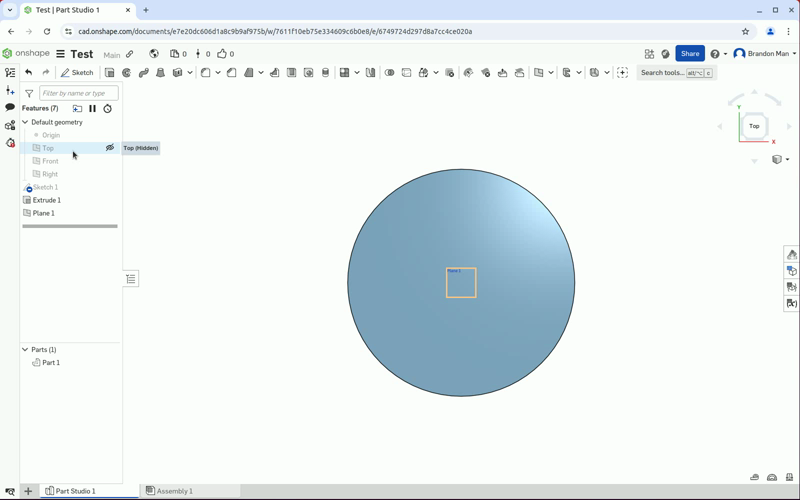
key(shift+s)
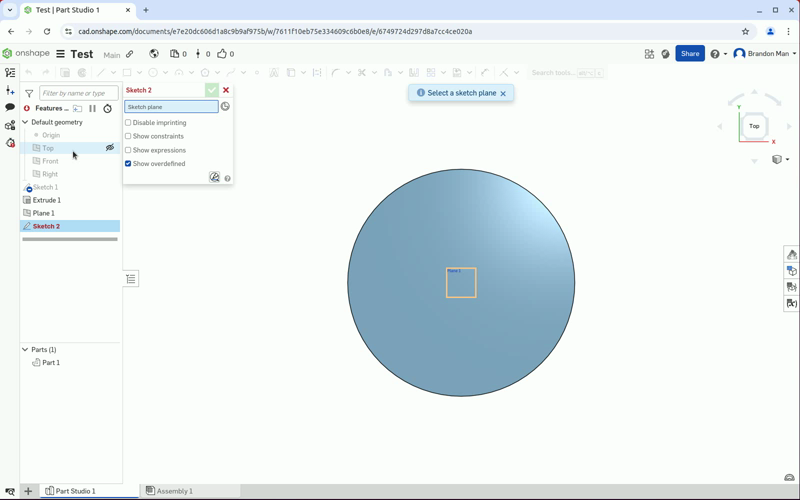
mouse_move(73, 215)
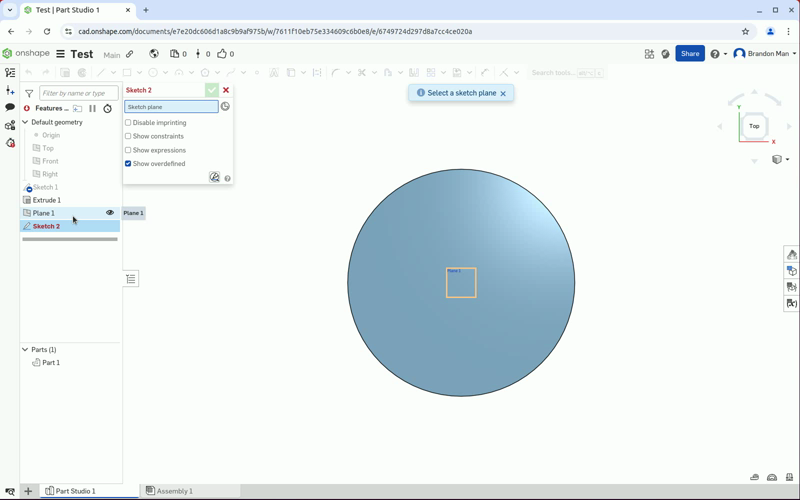
click(73, 215)
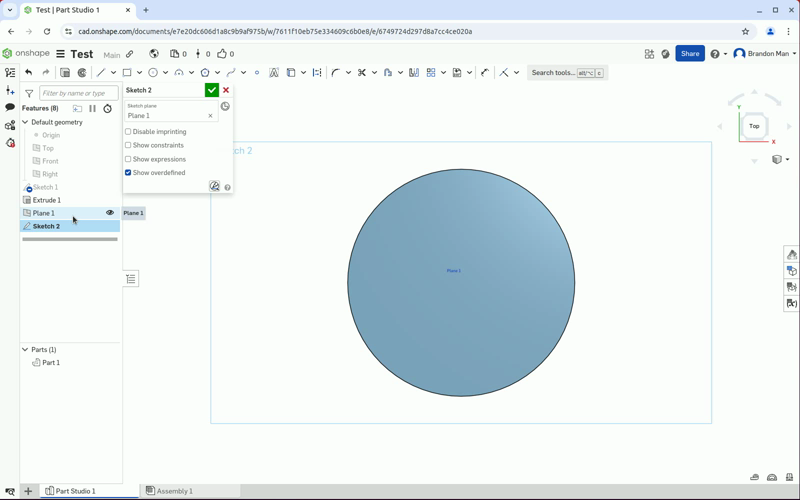
mouse_move(73, 352)
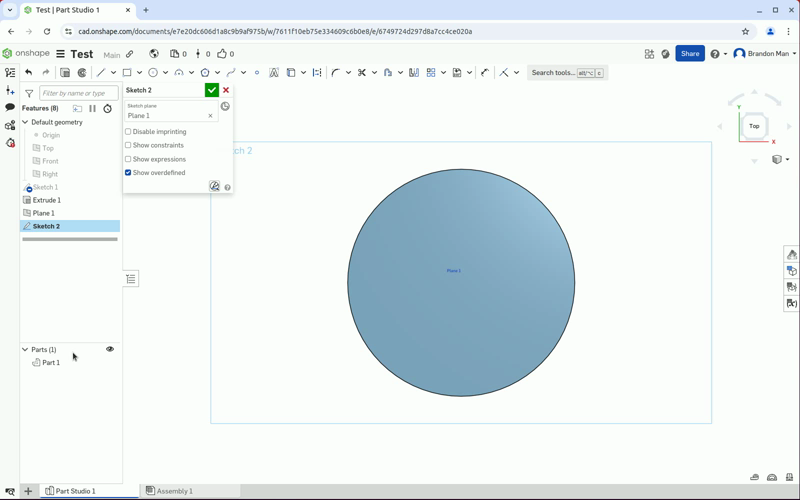
key(y)
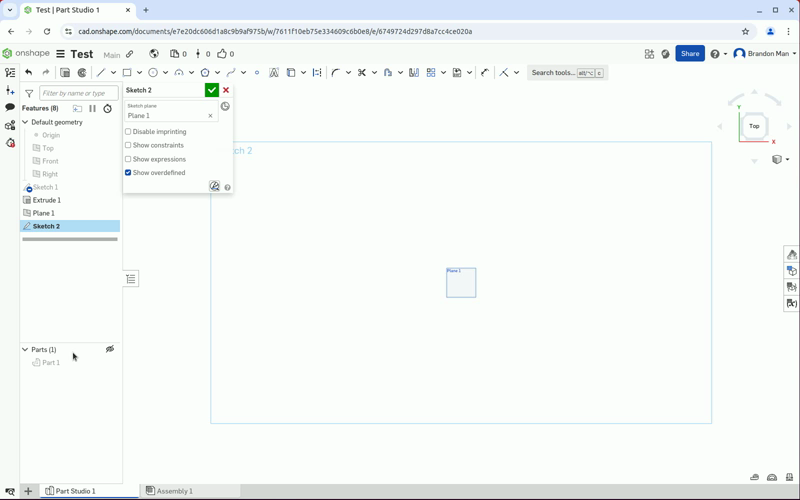
key(c)
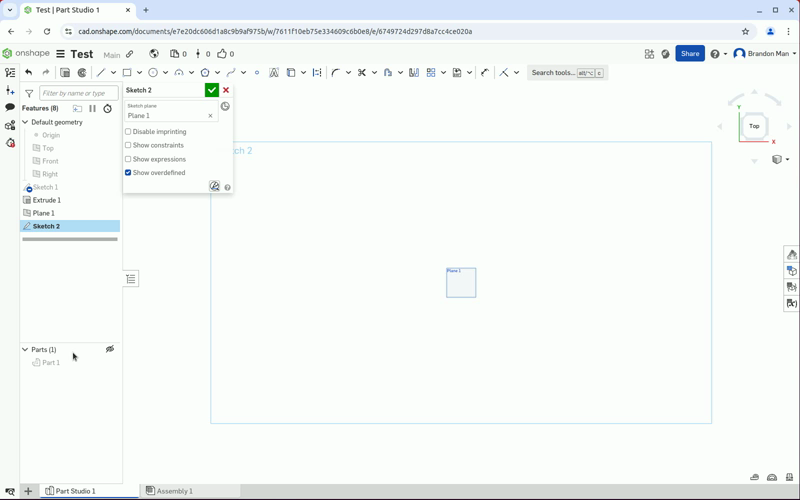
key_down(shift)
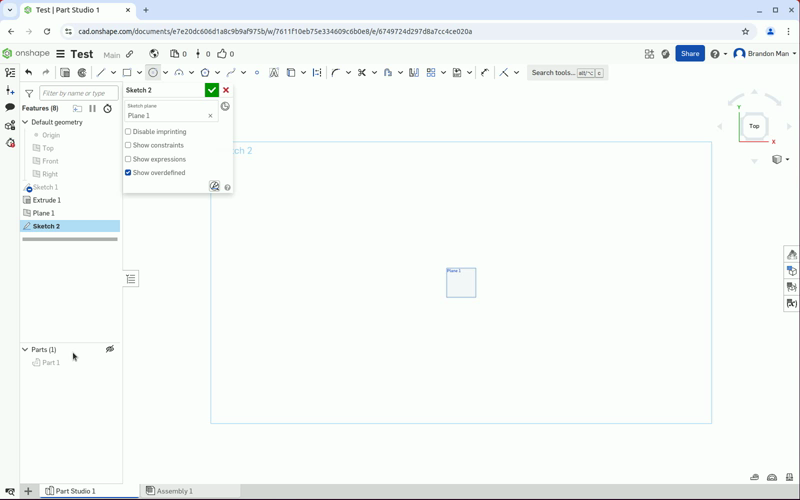
mouse_move(461, 282)
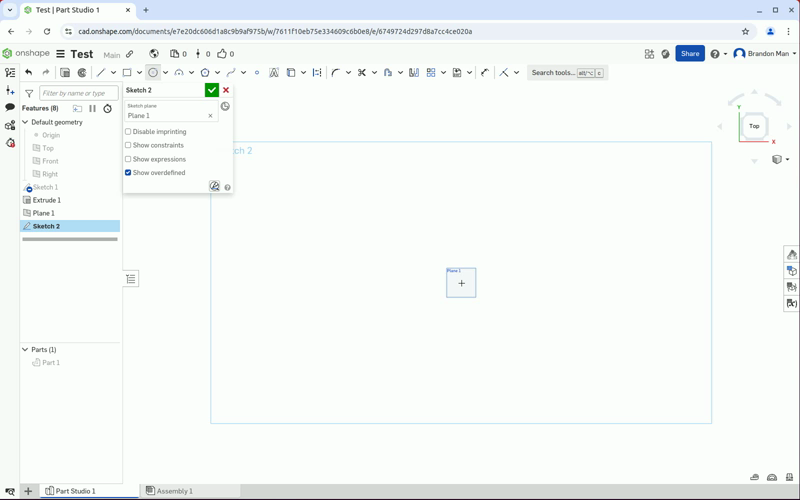
click(461, 282)
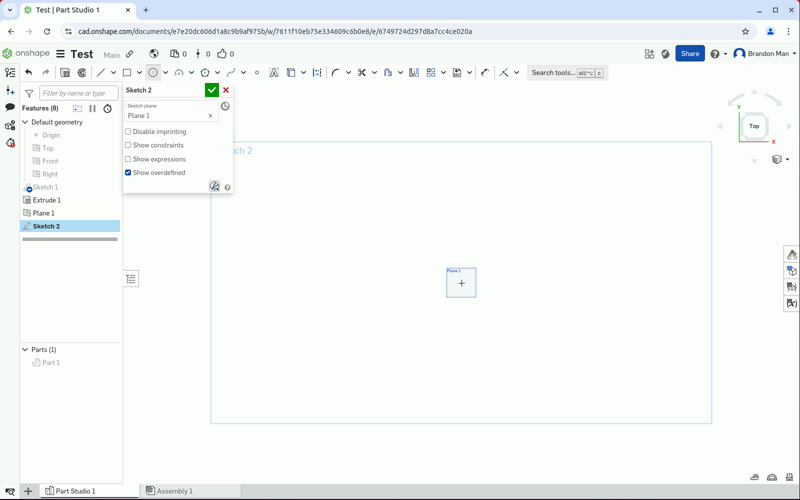
key_up(shift)
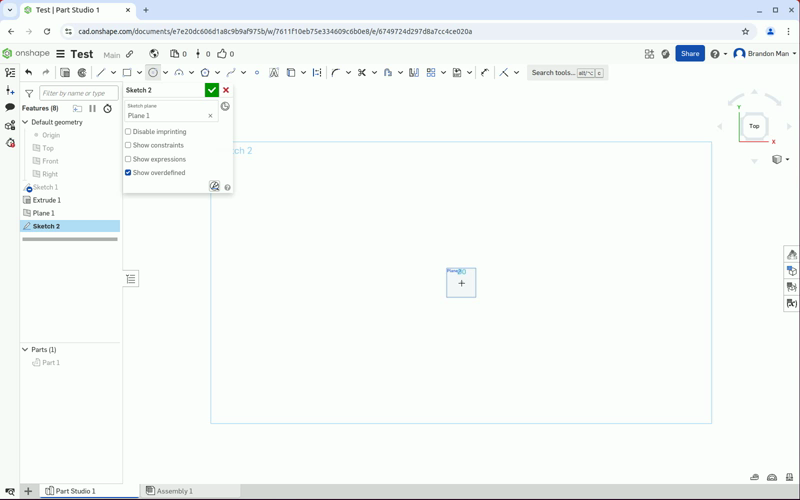
mouse_move(564, 282)
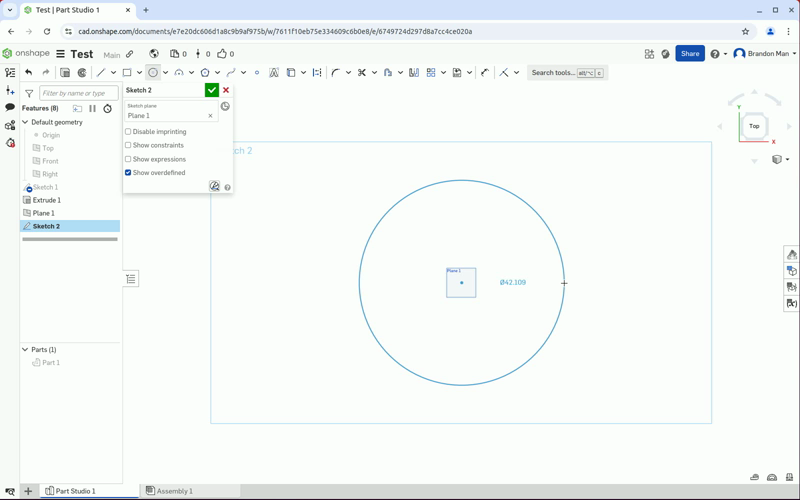
click(564, 282)
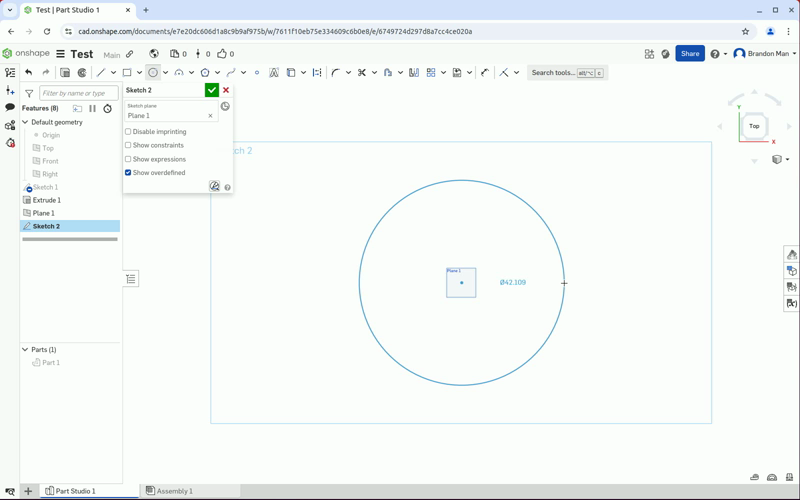
key(esc)
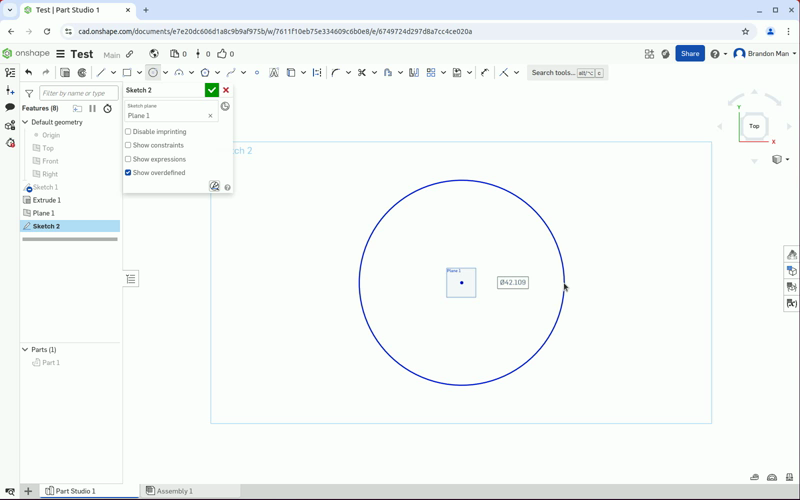
mouse_move(436, 247)
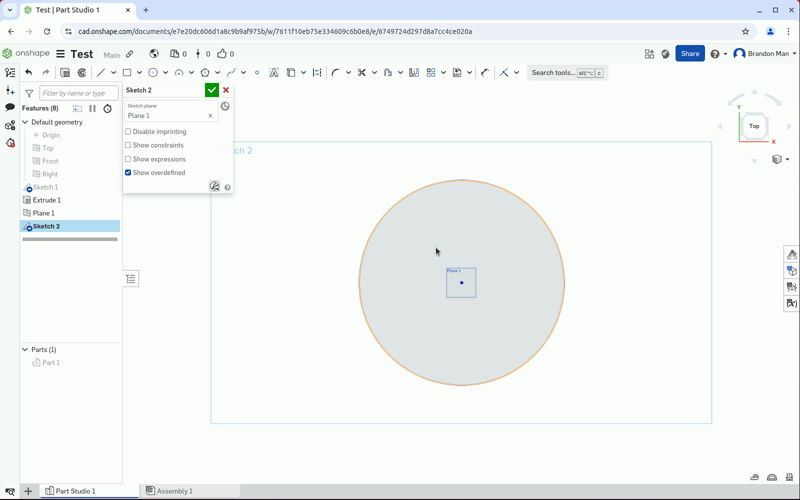
click(436, 247)
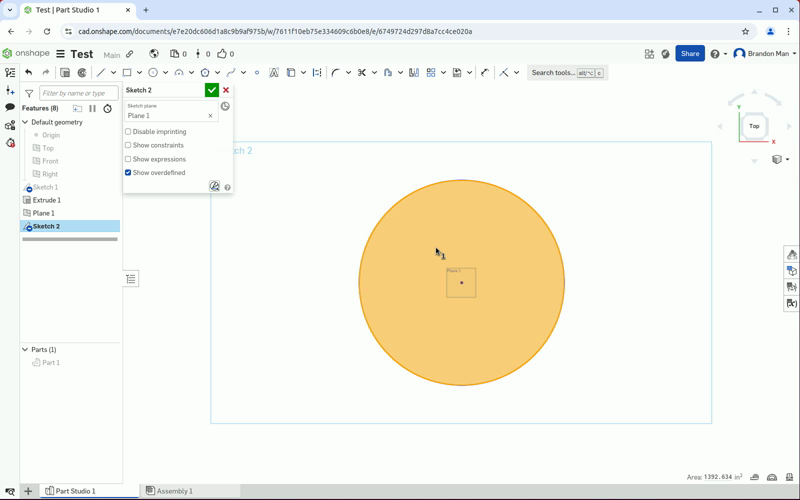
mouse_move(73, 352)
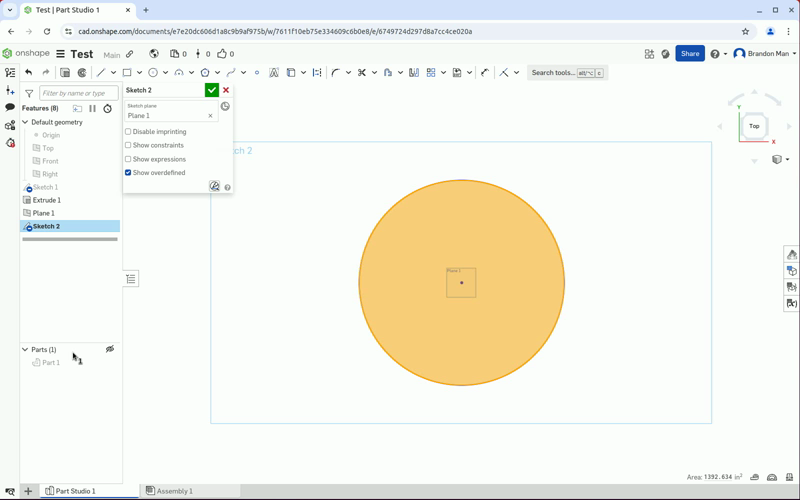
key(shift+y)
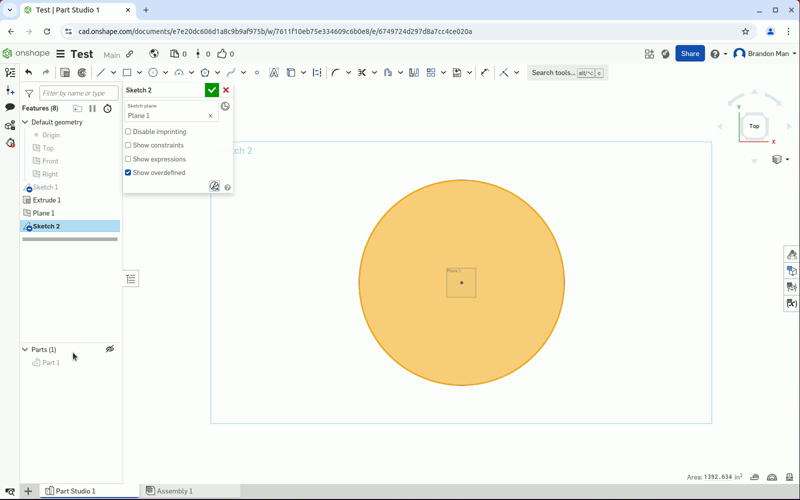
key(shift+e)
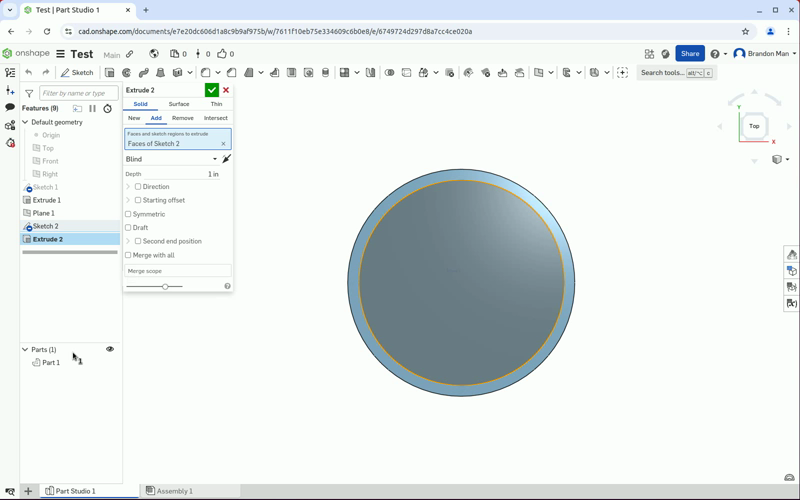
mouse_move(143, 106)
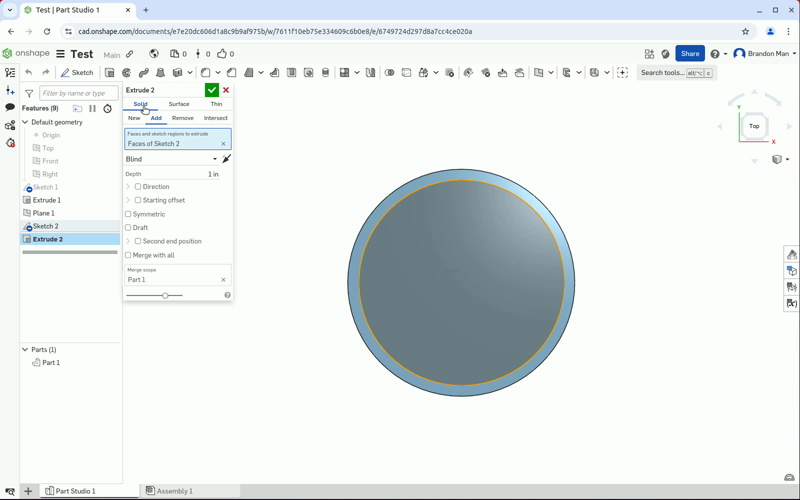
click(143, 106)
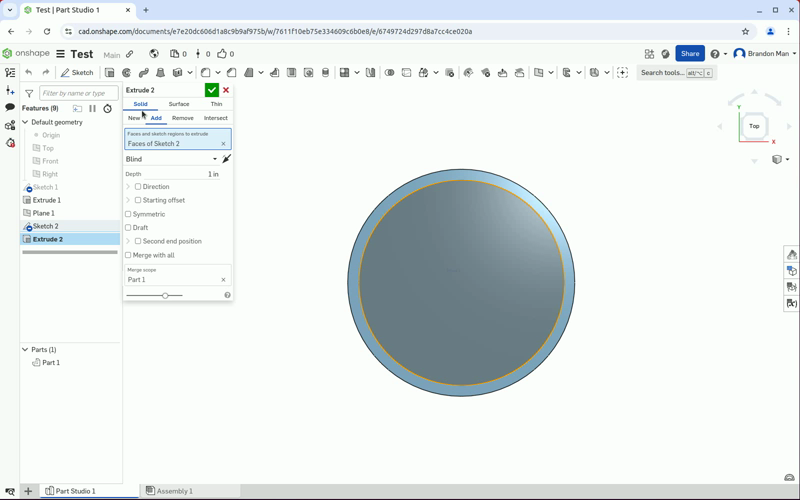
mouse_move(137, 120)
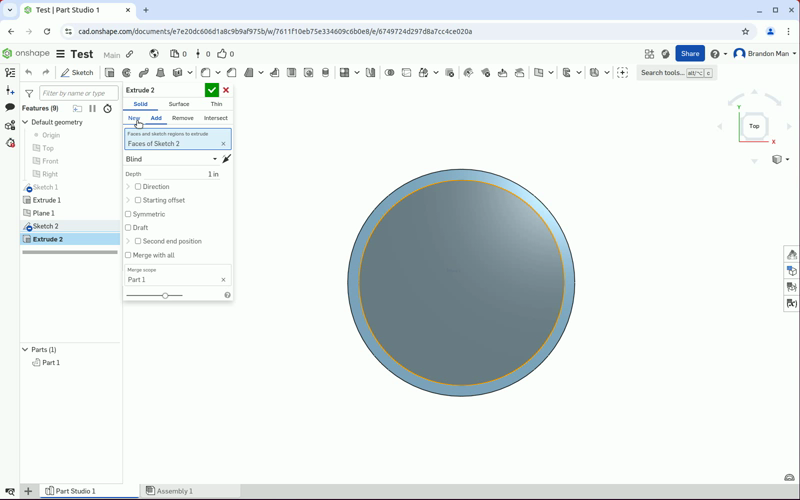
click(137, 120)
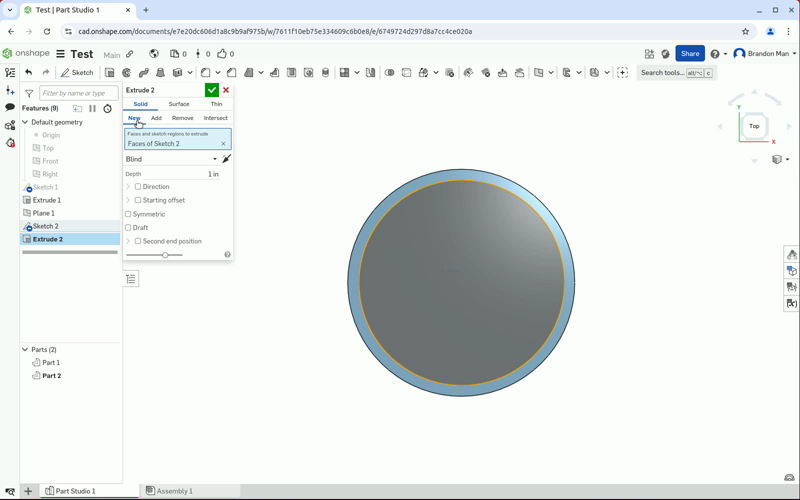
key(tab, 4)
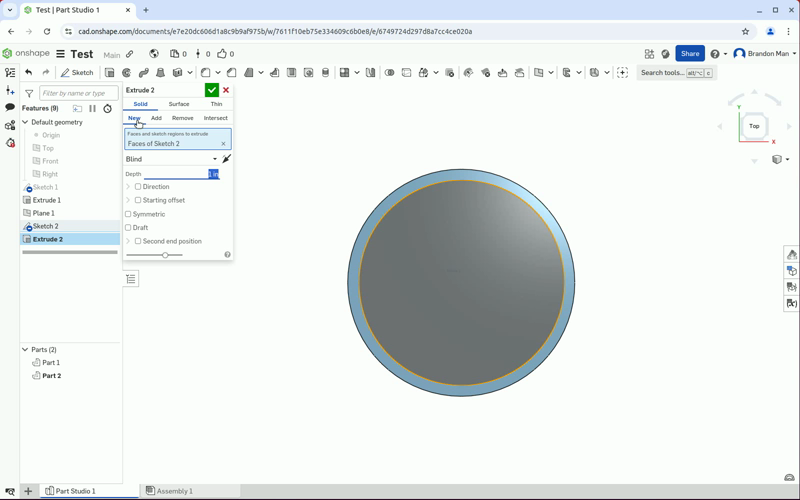
text(7.462)
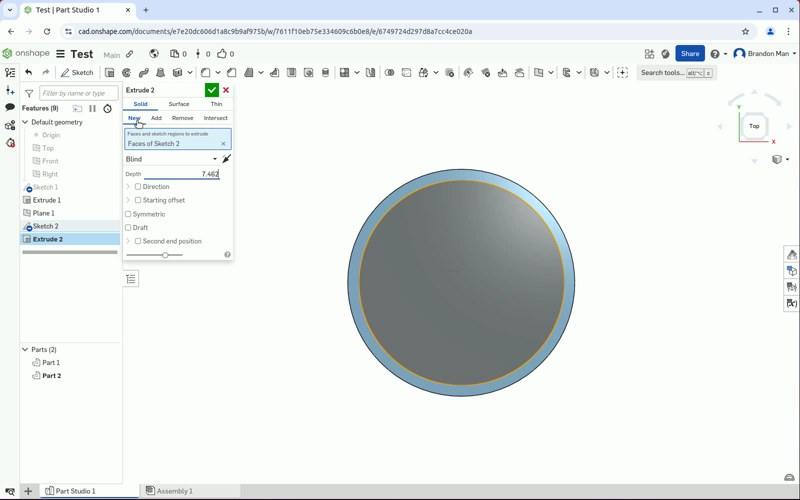
key(enter)
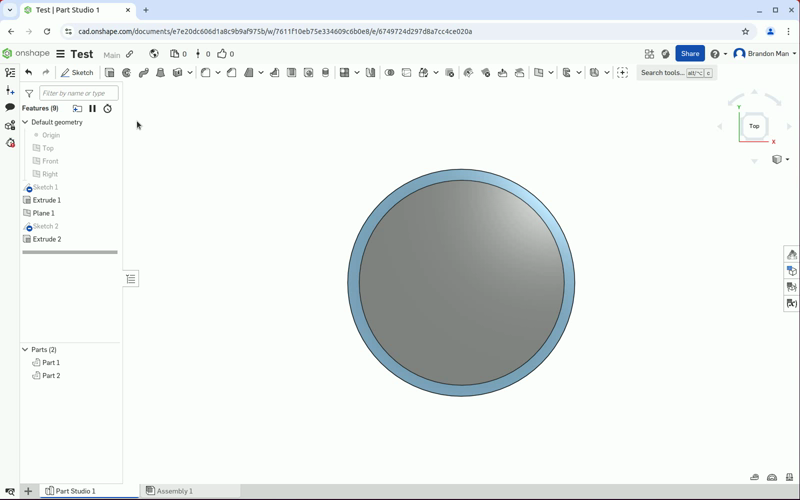
key(shift+h)
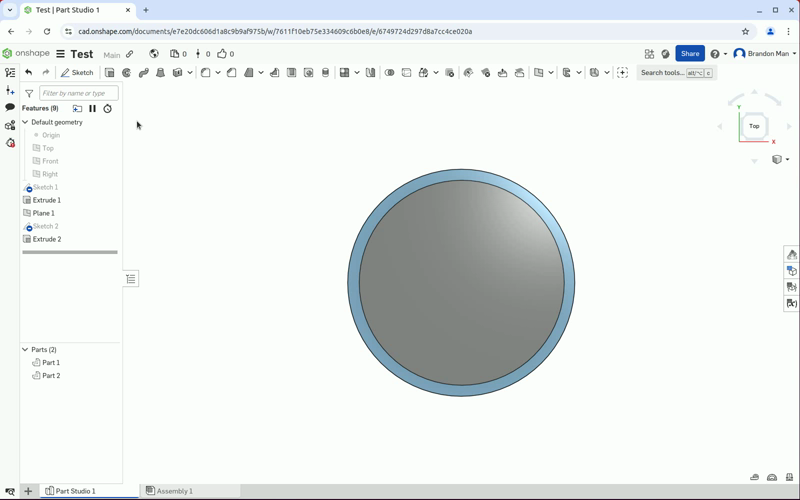
key(shift+h)
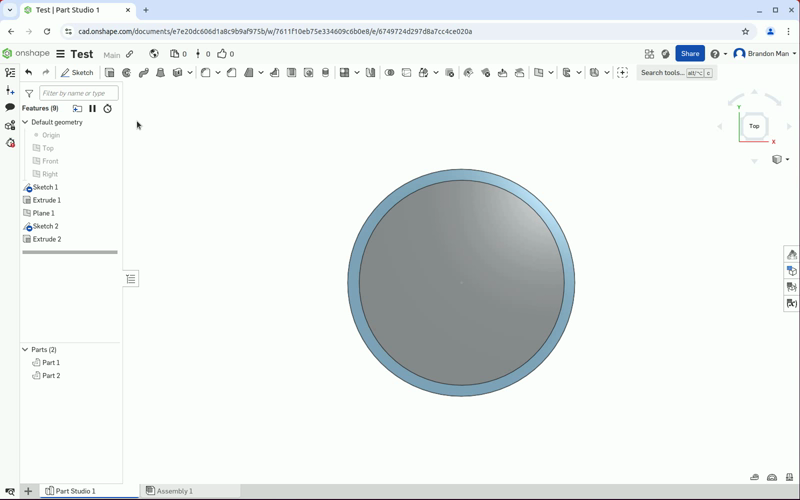
key(shift+7)
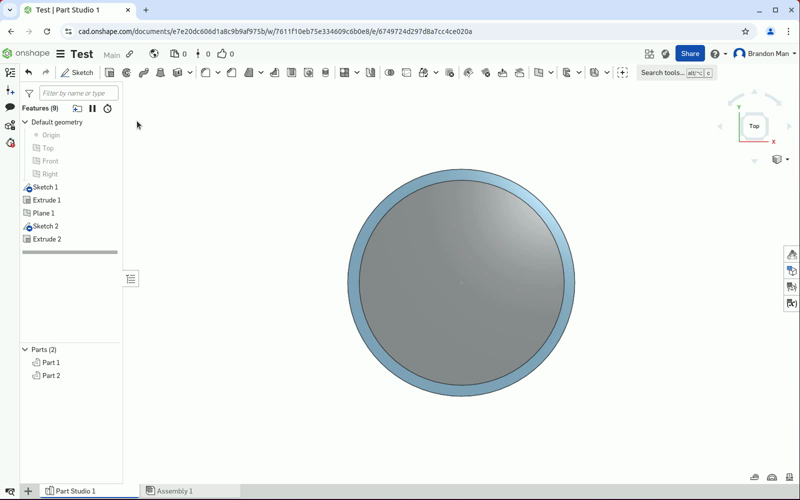
key(up, 3)
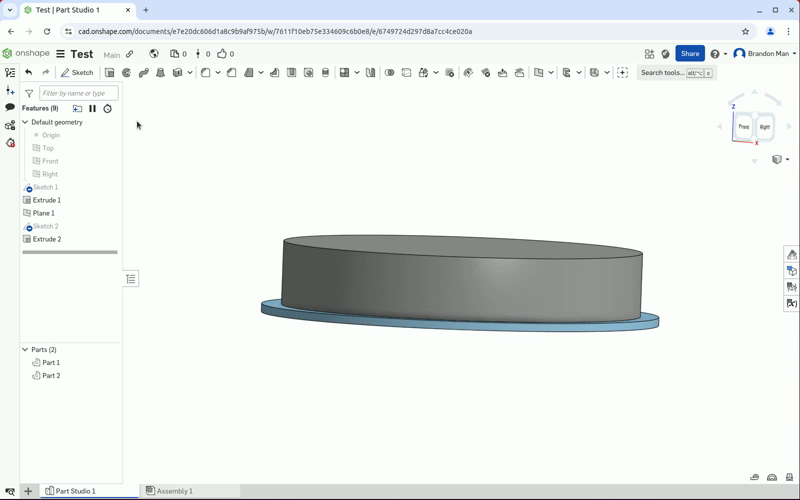
key(left, 3)
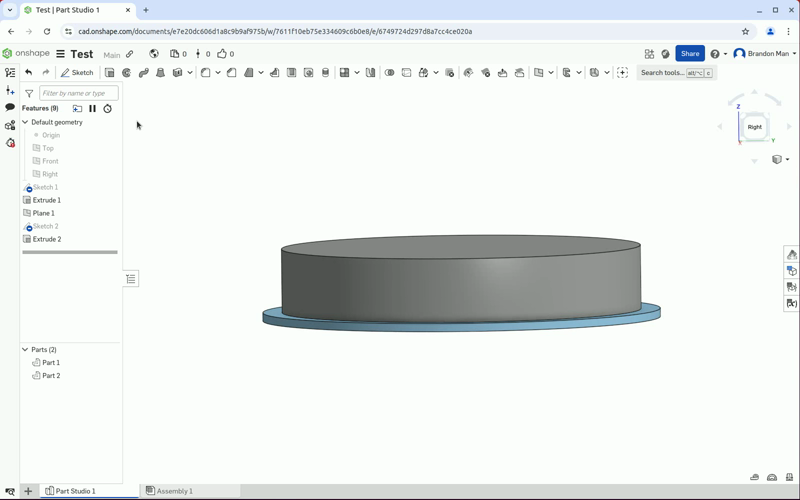
key(right, 3)
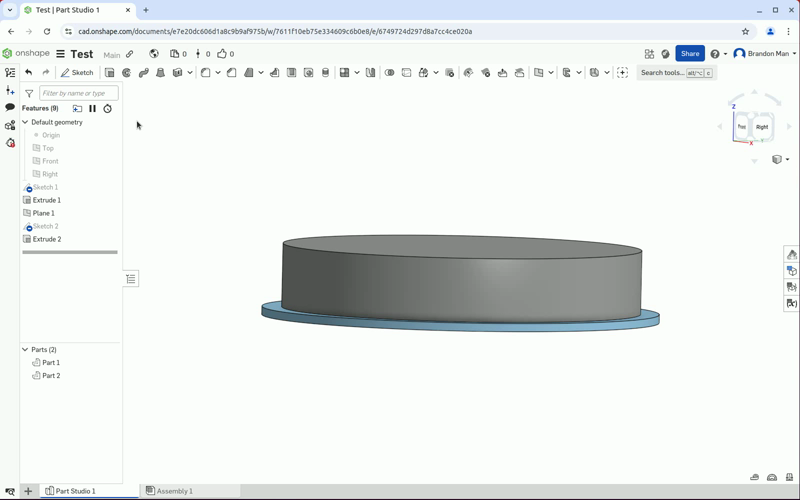
key(down, 3)
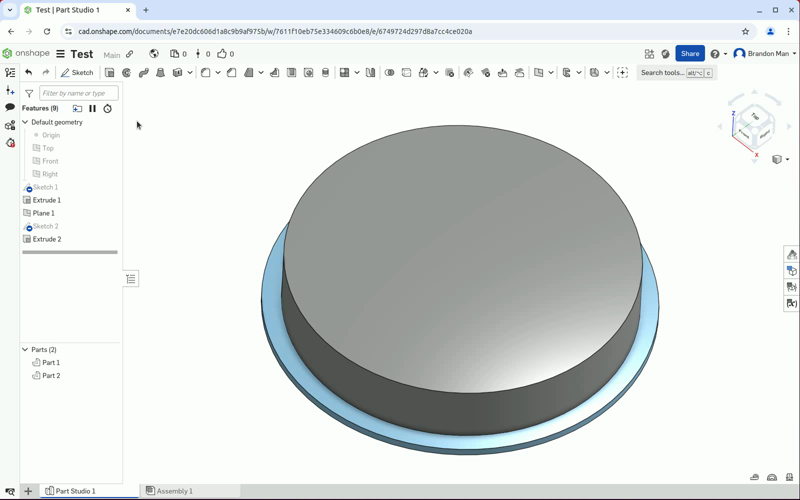
mouse_move(73, 189)
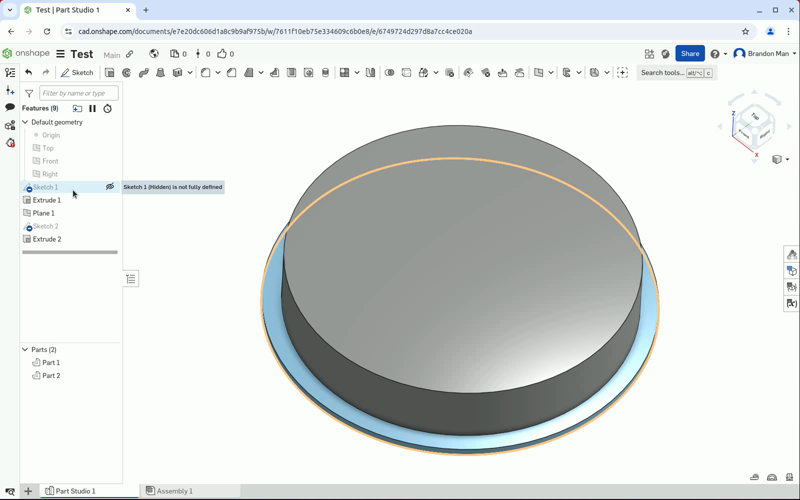
click(73, 189)